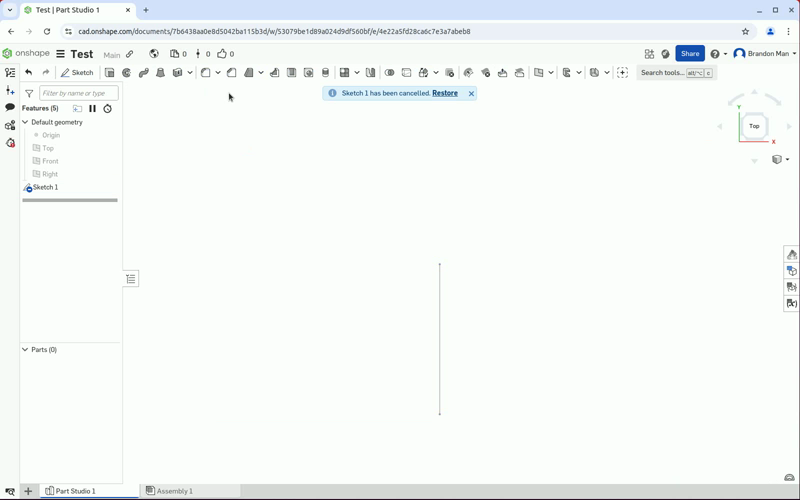
key(shift+h)
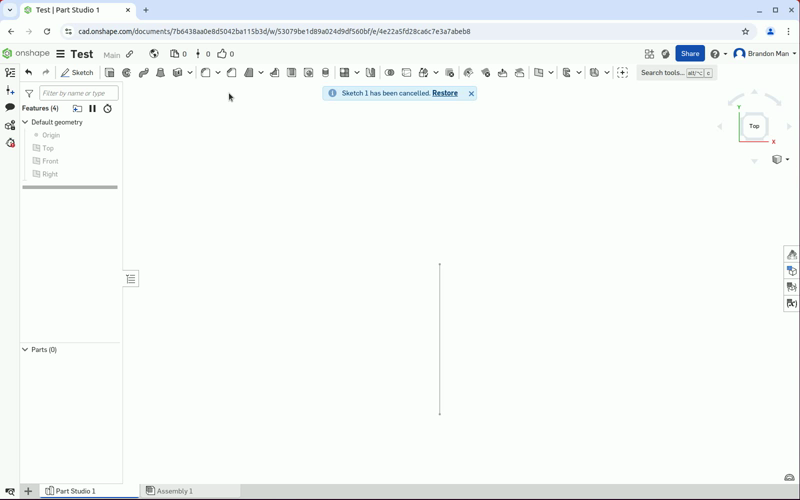
key(shift+s)
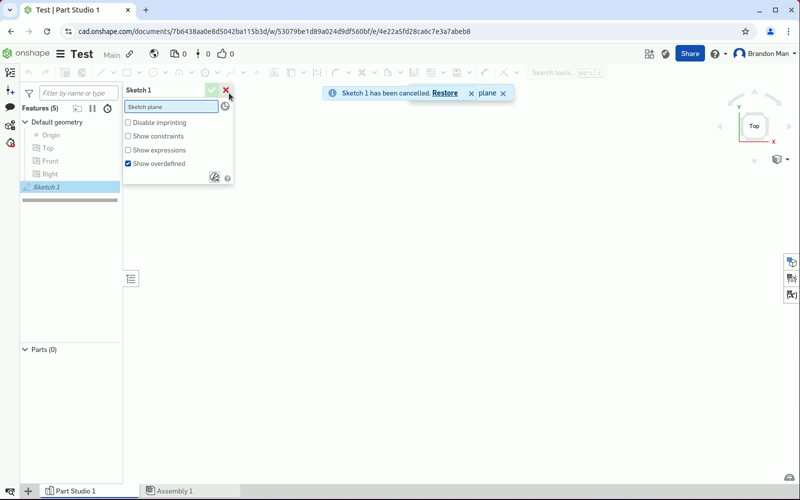
mouse_move(73, 150)
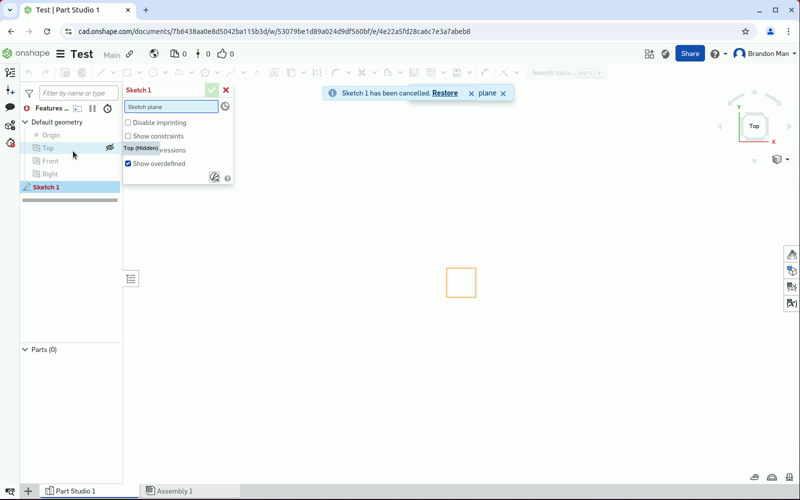
click(73, 150)
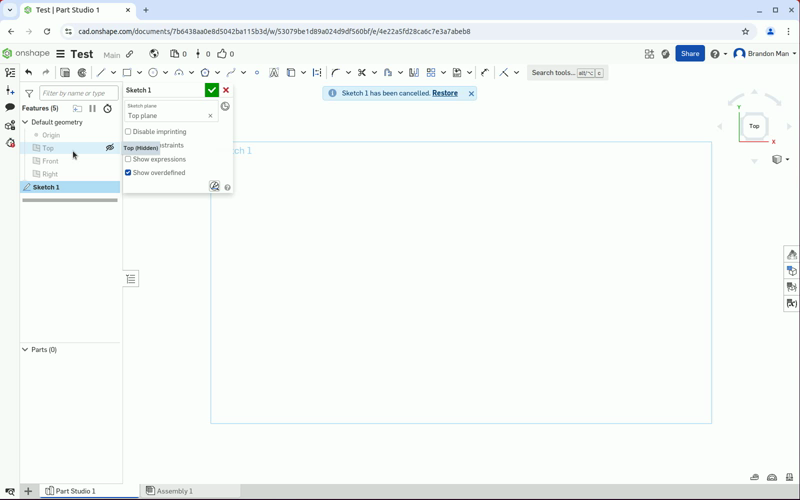
mouse_move(73, 352)
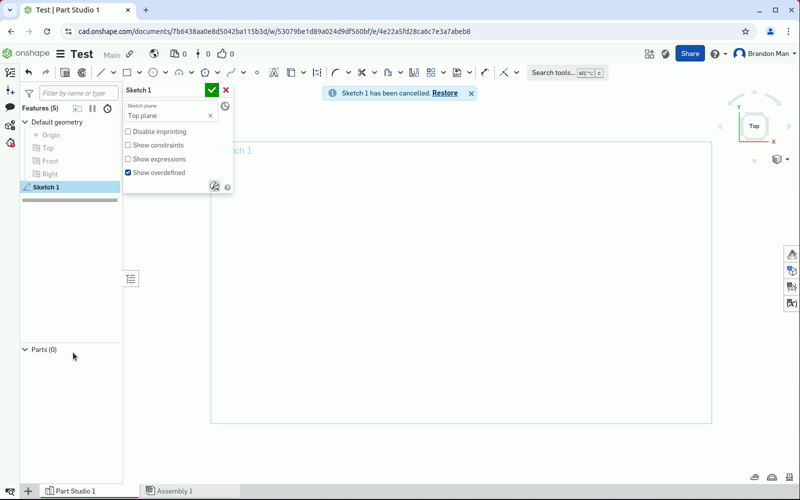
key(y)
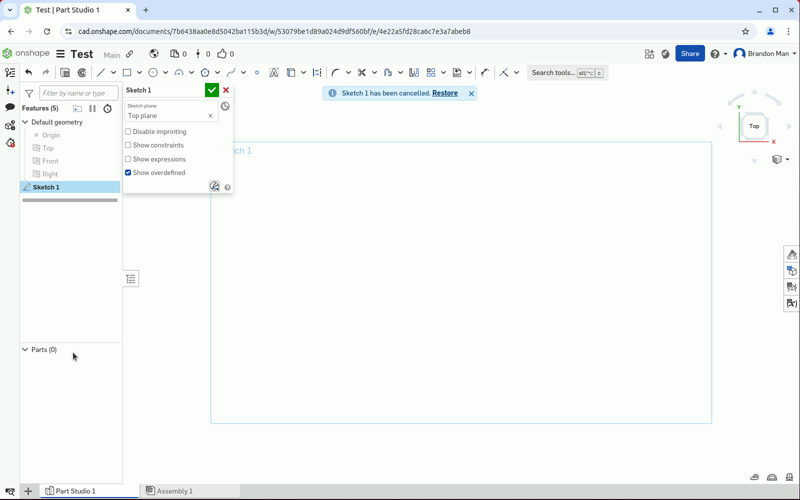
key(c)
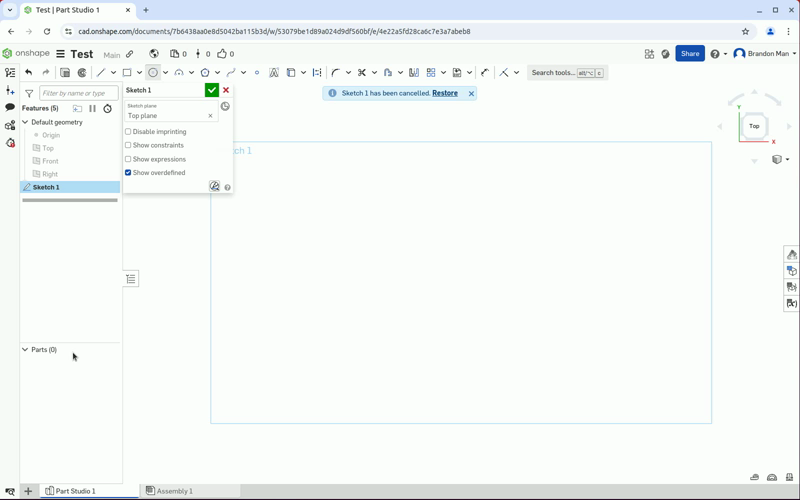
key_down(shift)
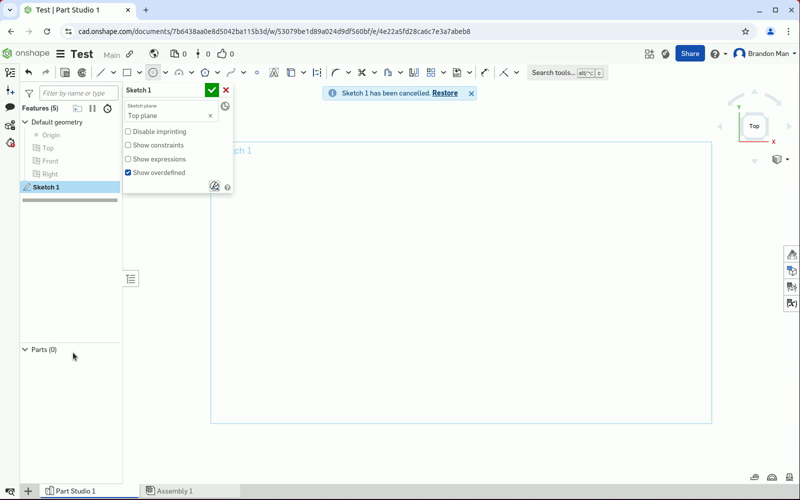
mouse_move(461, 282)
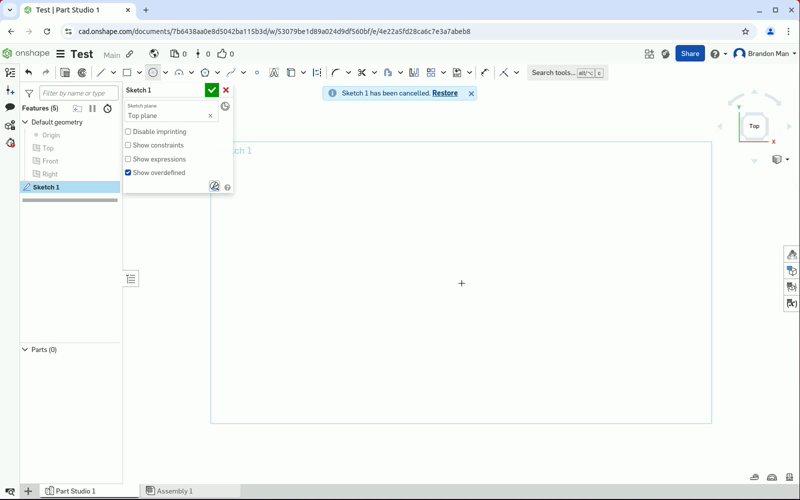
click(461, 282)
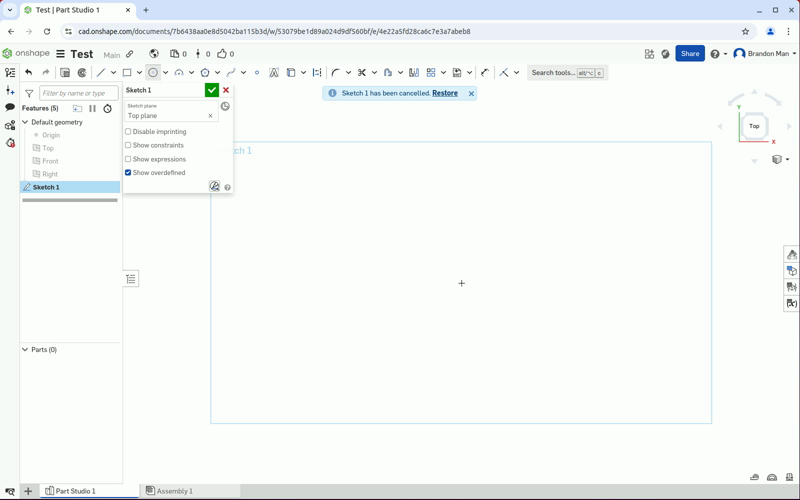
key_up(shift)
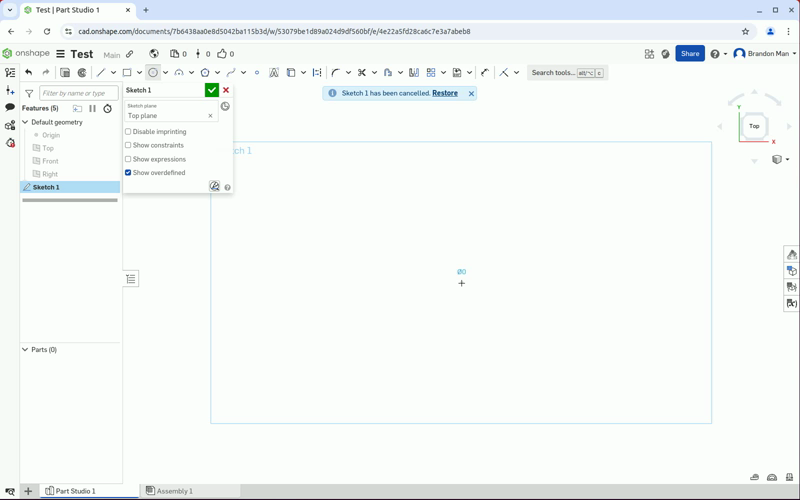
mouse_move(514, 282)
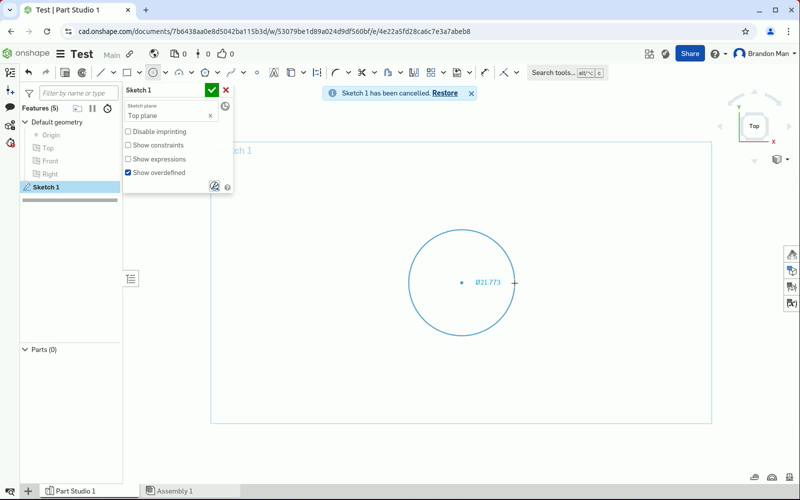
click(514, 282)
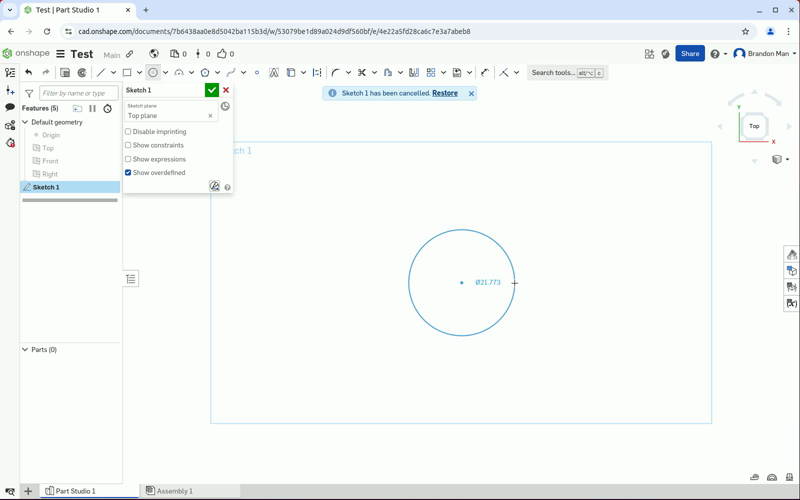
key(esc)
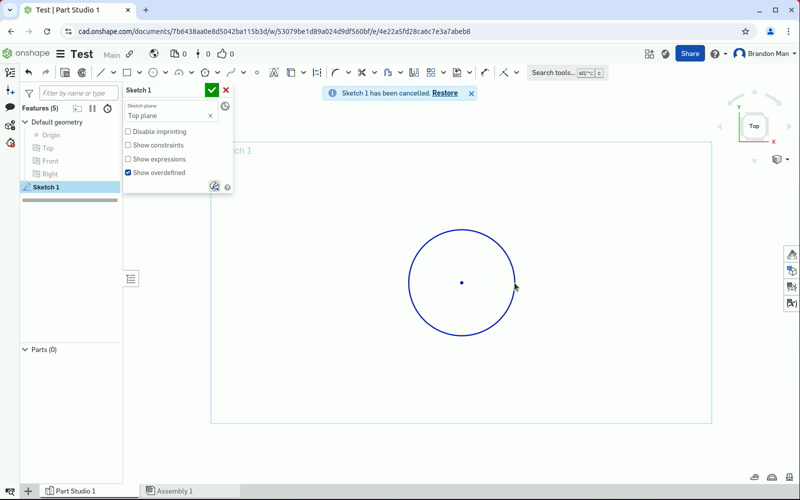
key(c)
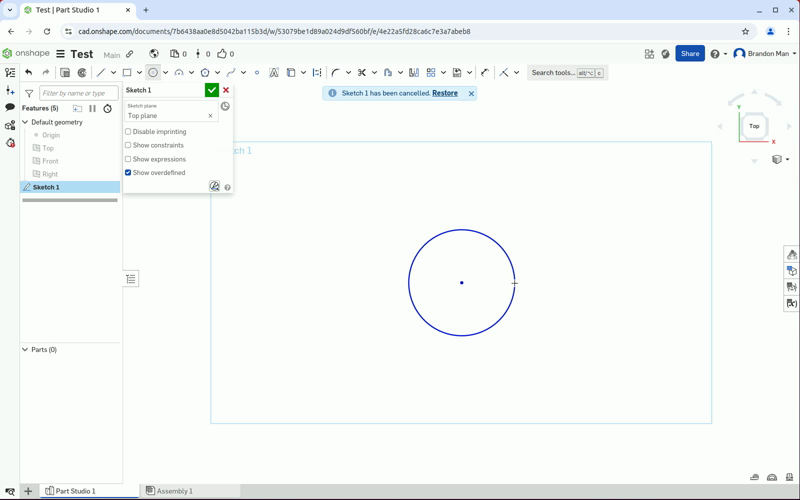
key_down(shift)
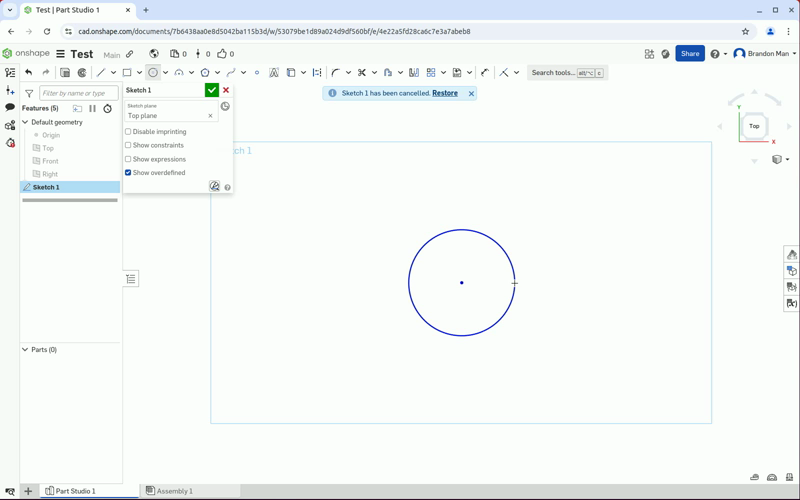
mouse_move(461, 282)
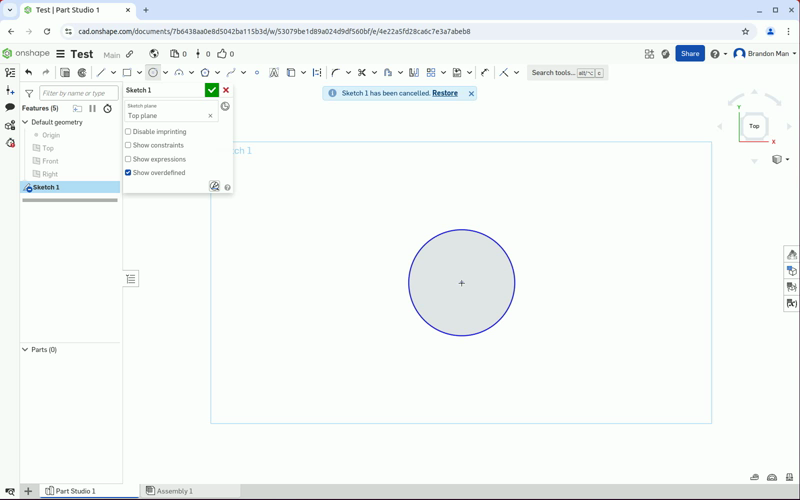
click(461, 282)
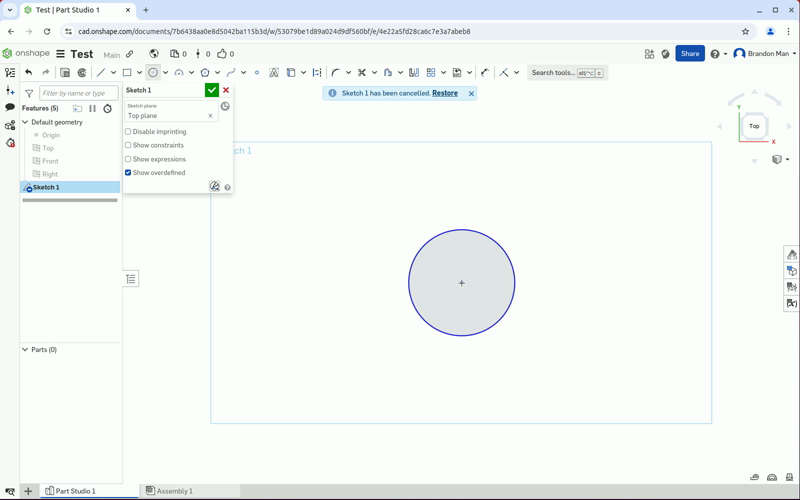
key_up(shift)
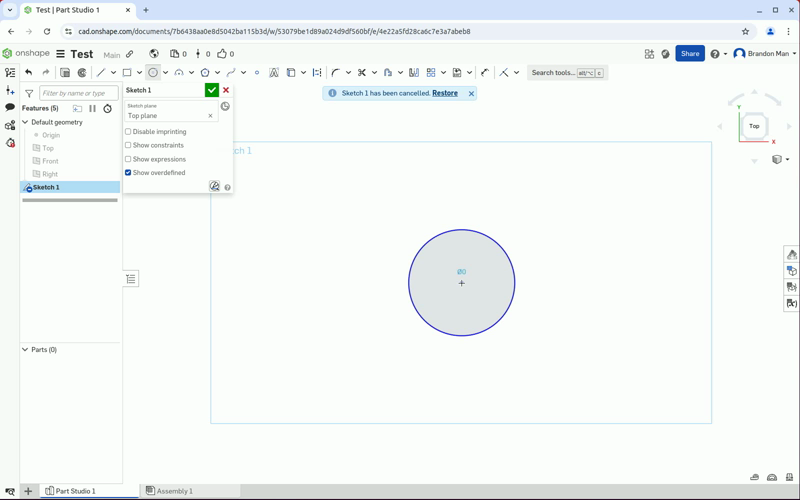
mouse_move(488, 282)
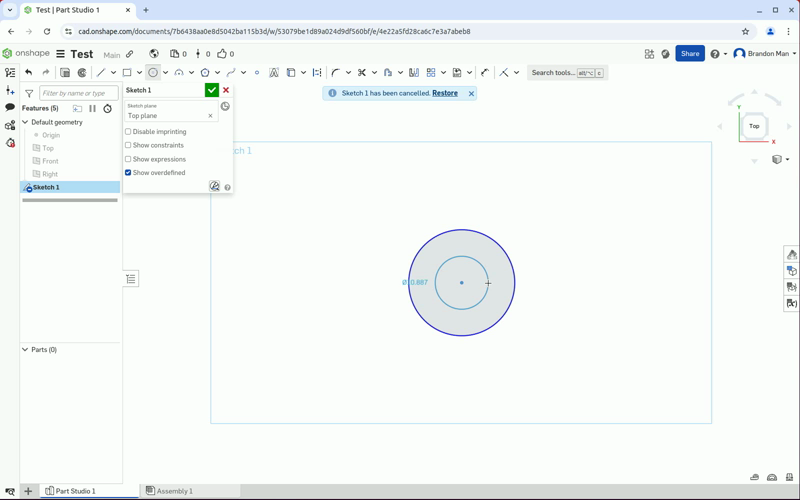
click(488, 282)
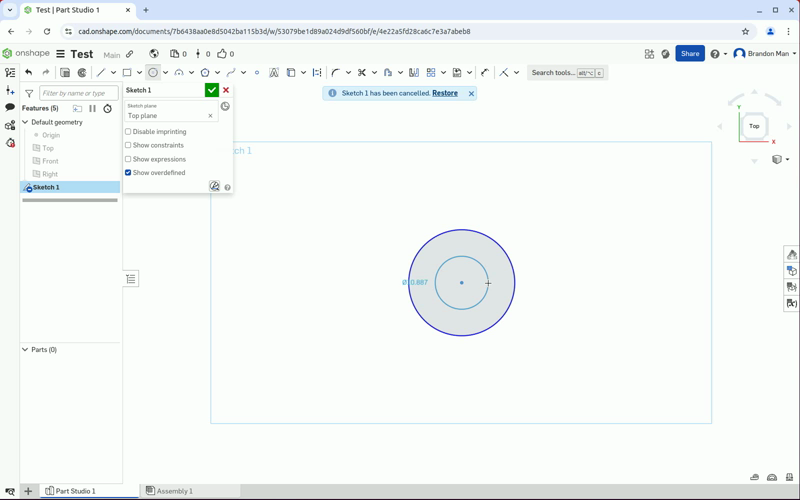
key(esc)
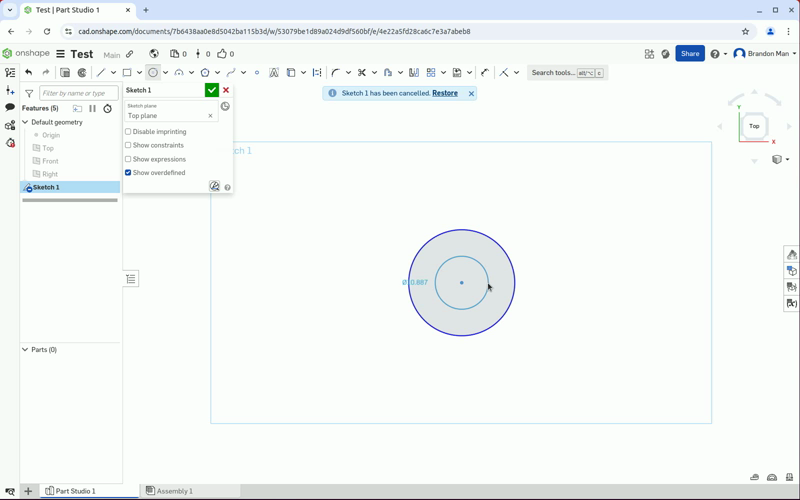
mouse_move(480, 315)
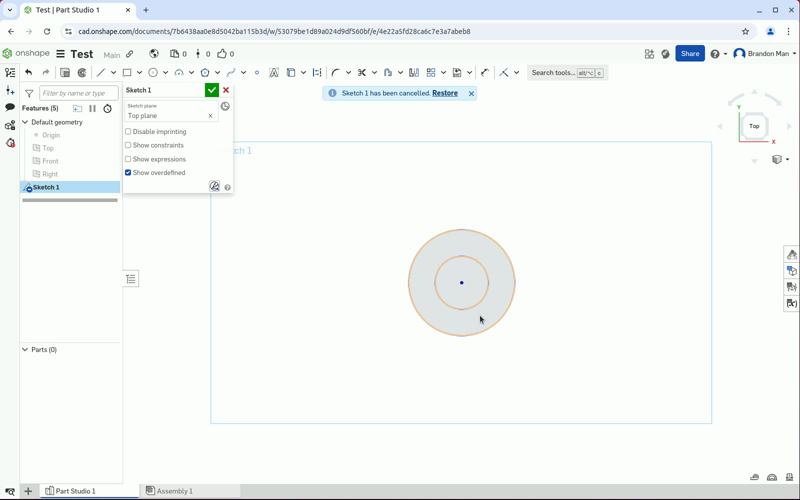
click(480, 315)
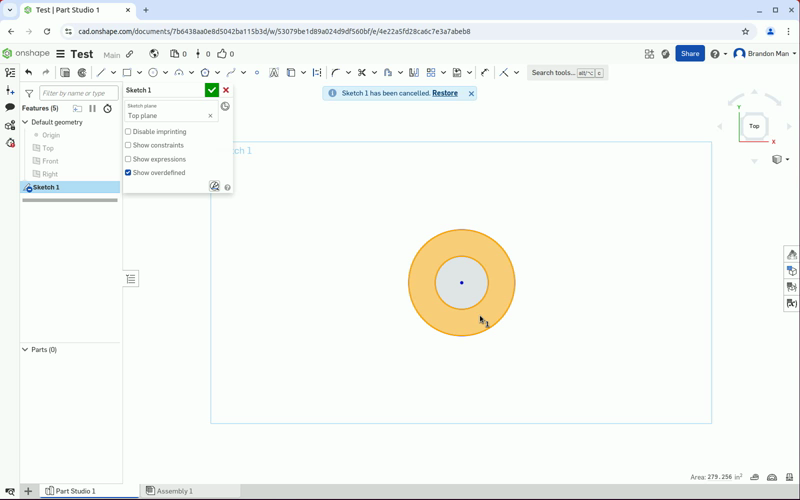
mouse_move(73, 352)
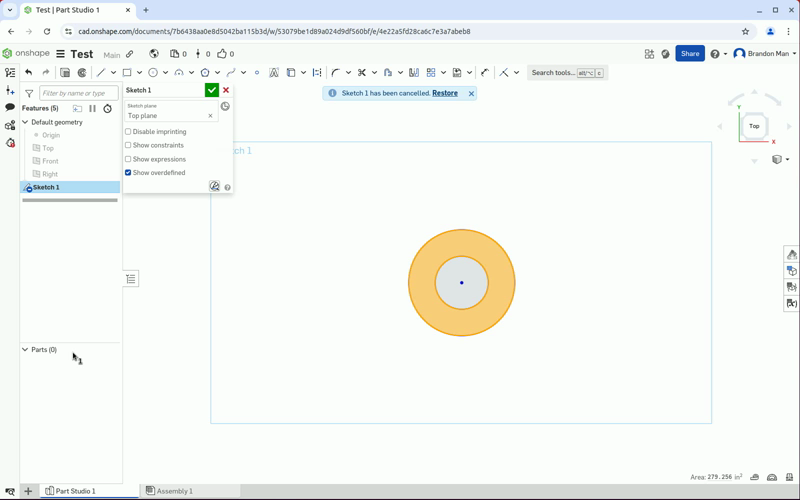
key(shift+y)
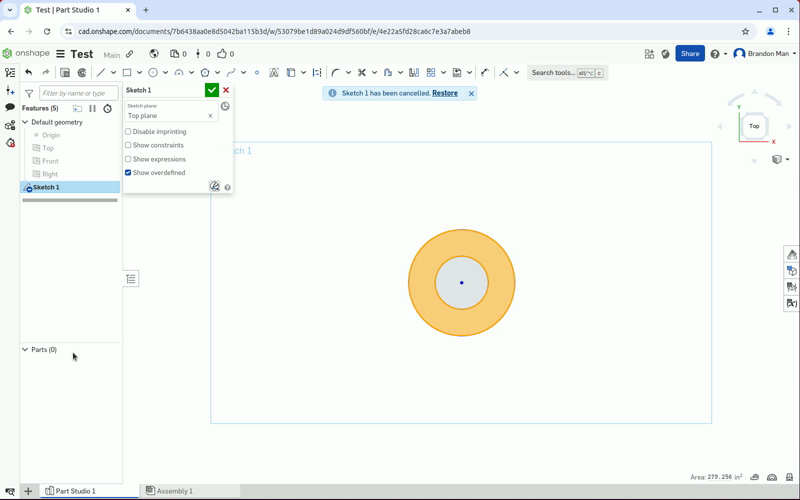
key(shift+e)
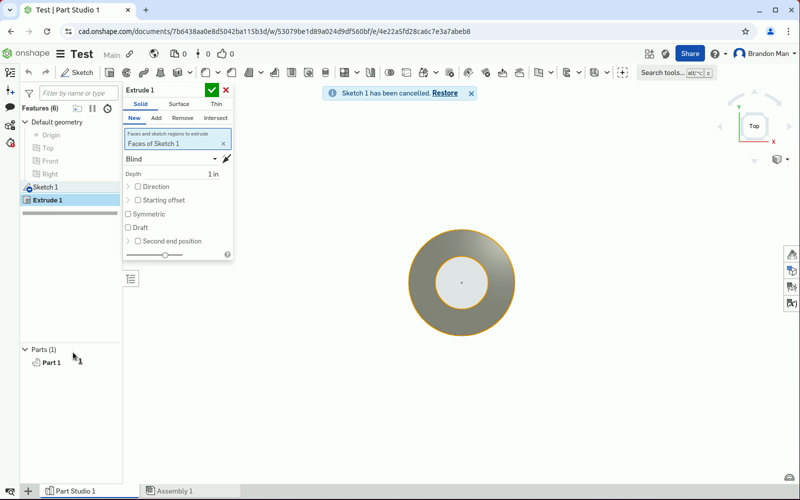
mouse_move(143, 106)
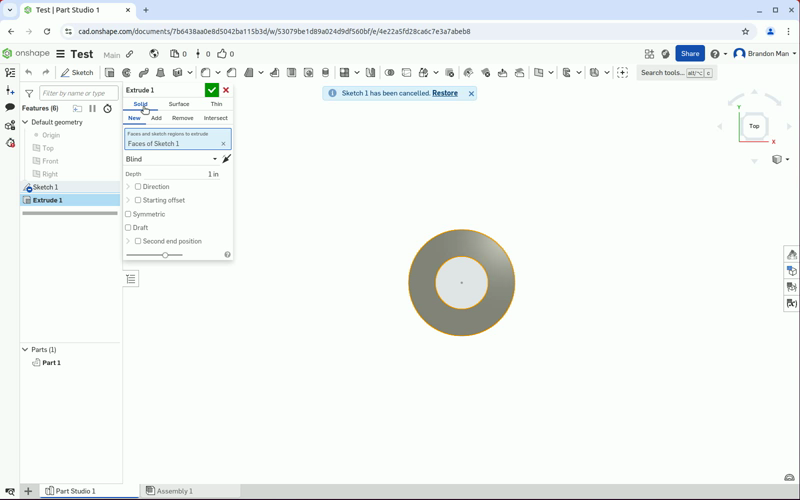
click(143, 106)
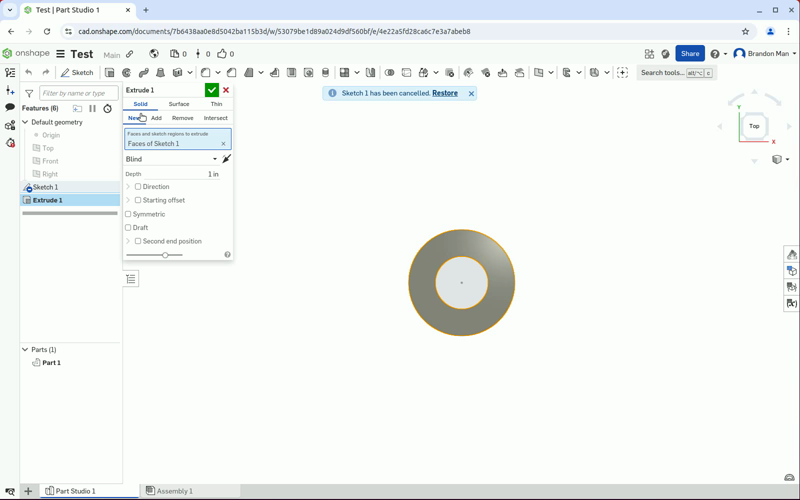
mouse_move(137, 120)
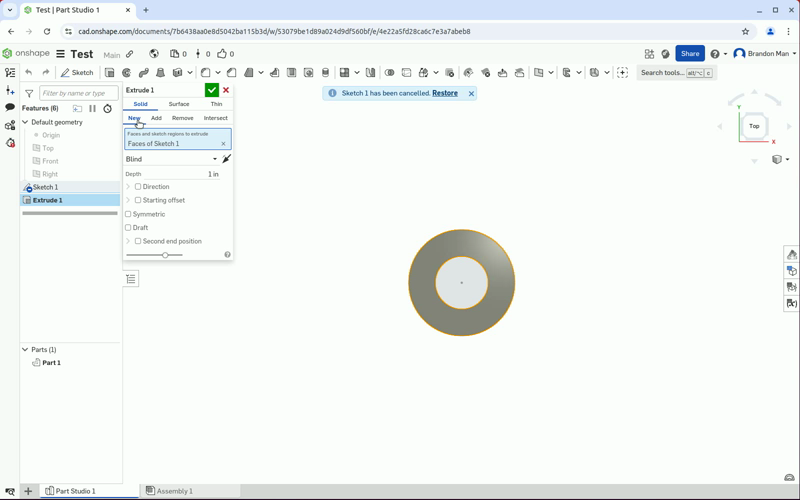
click(137, 120)
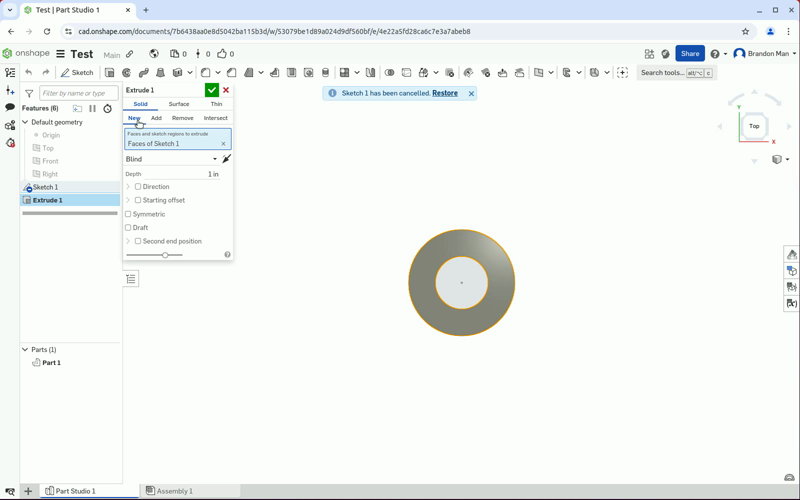
key(tab, 4)
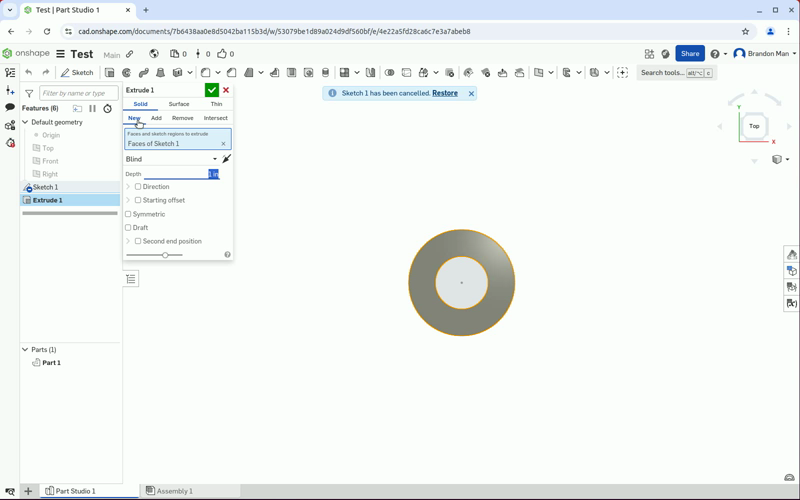
text(23.108)
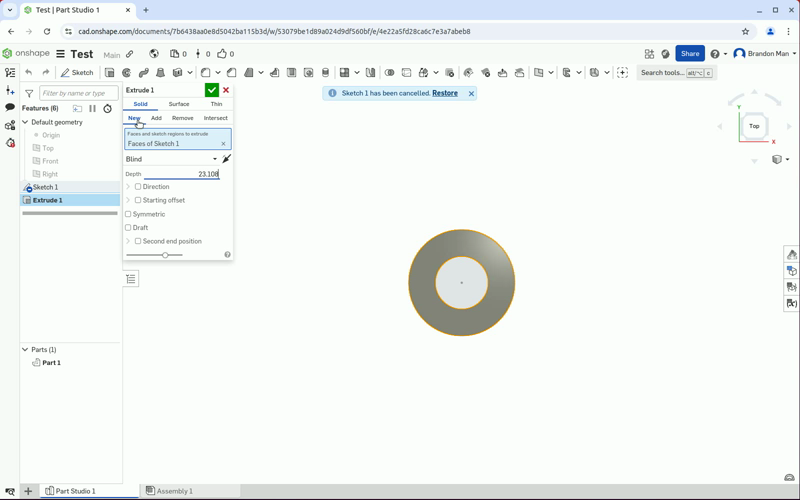
key(enter)
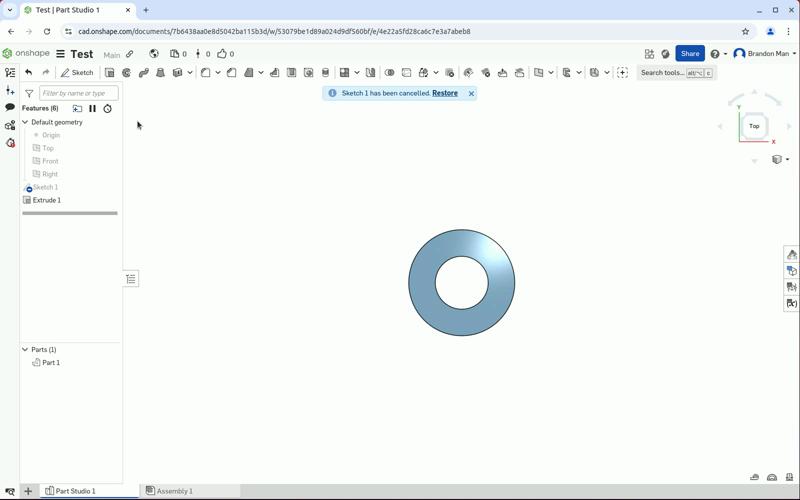
key(shift+h)
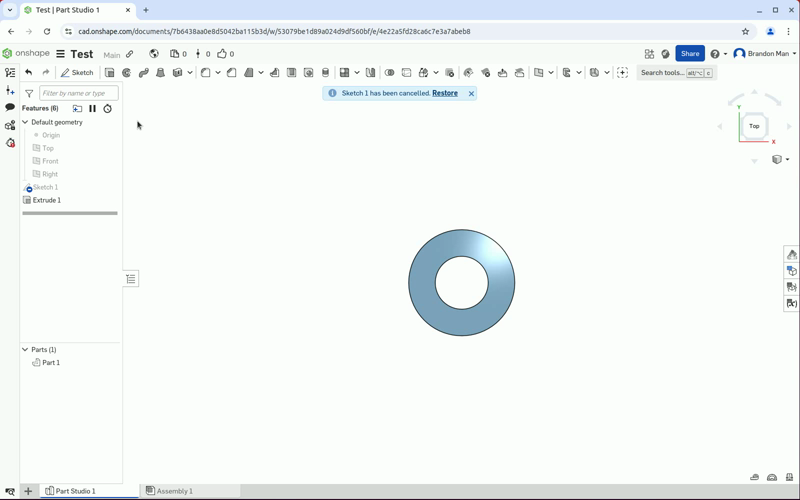
key(shift+h)
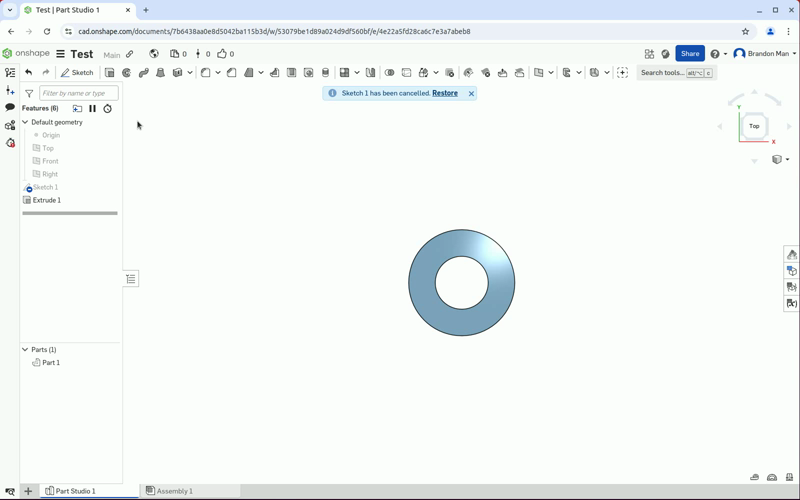
mouse_move(73, 189)
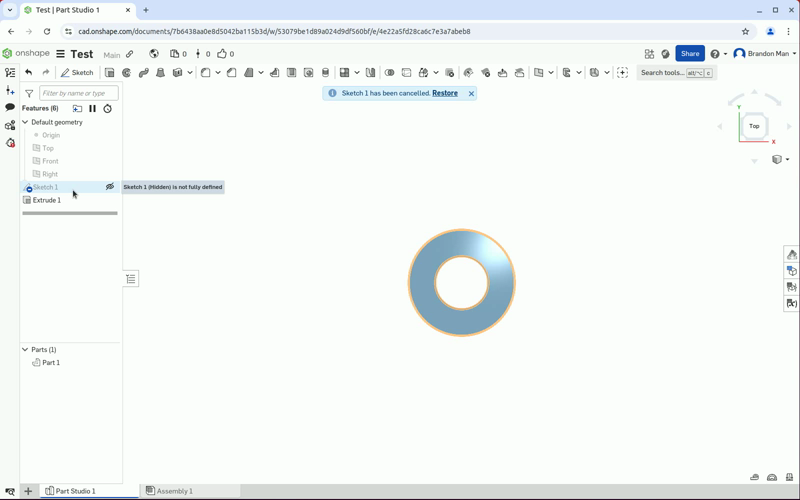
click(73, 189)
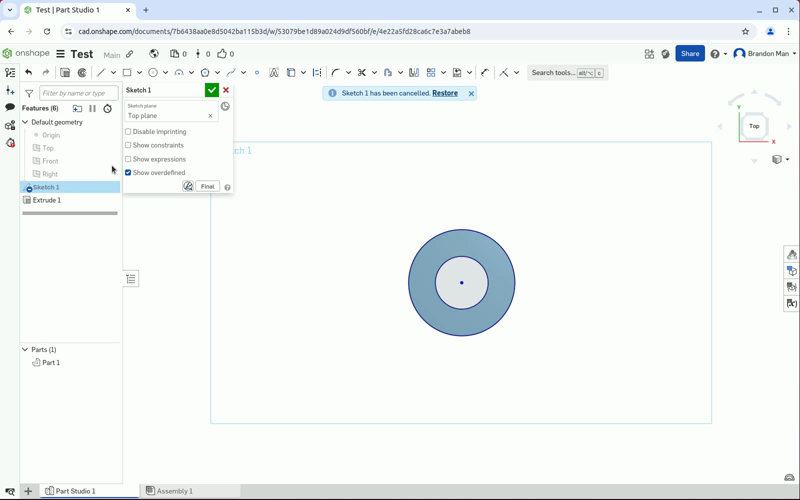
mouse_move(229, 92)
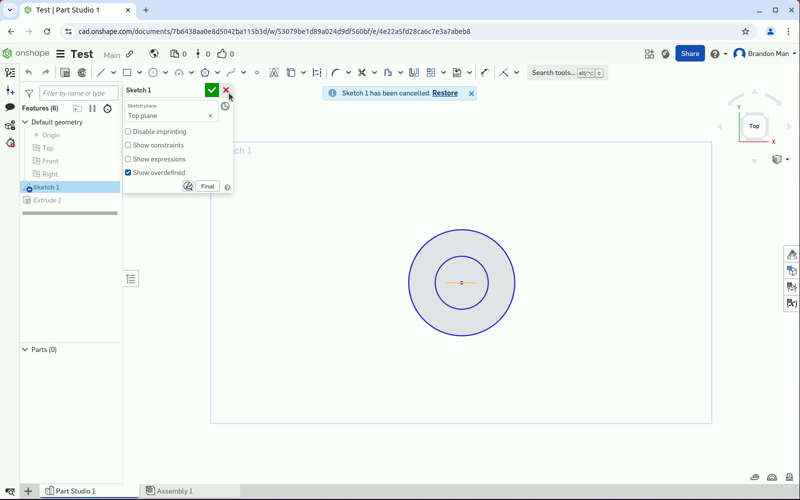
click(229, 92)
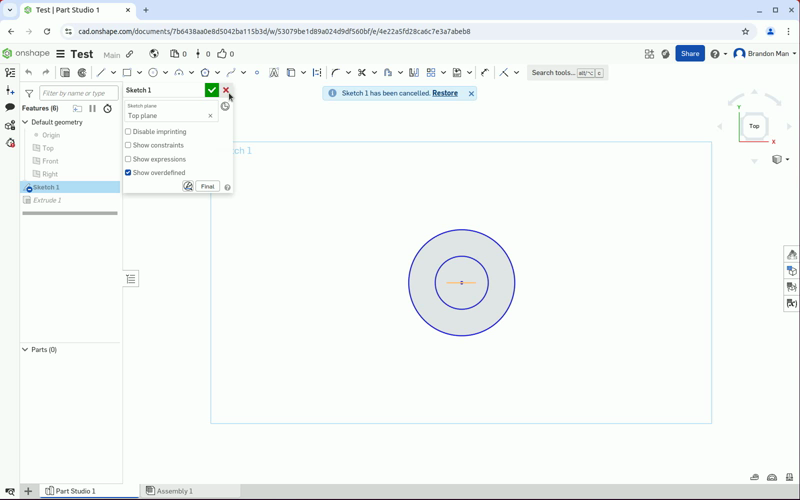
key(shift+s)
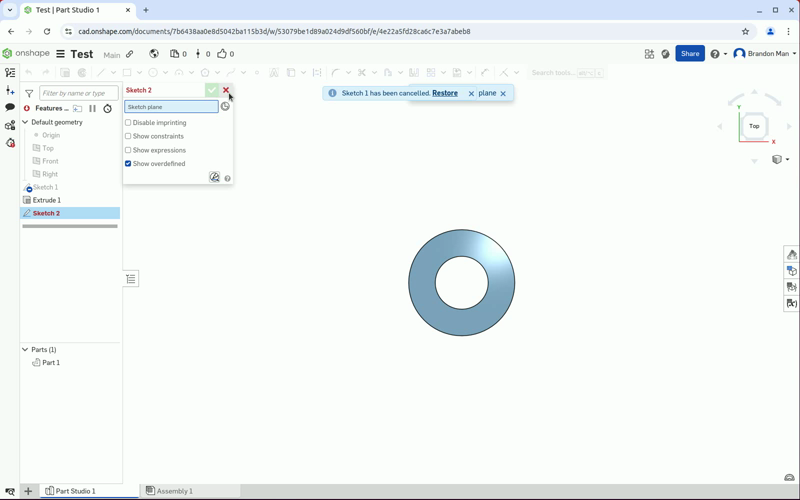
mouse_move(73, 150)
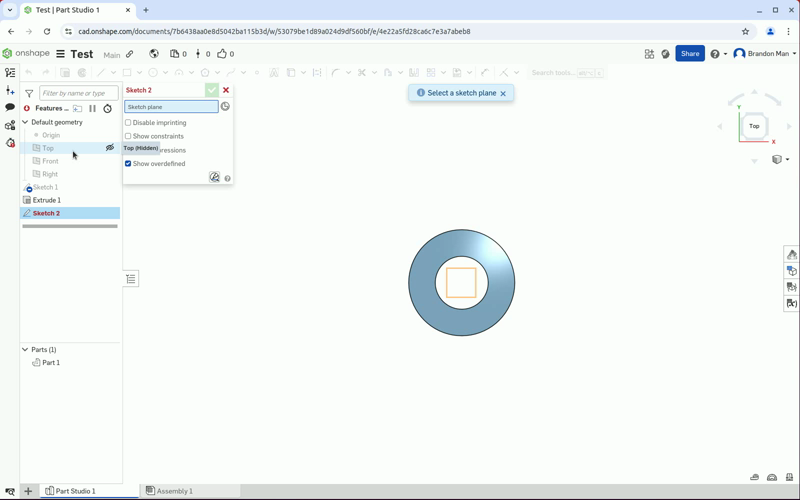
click(73, 150)
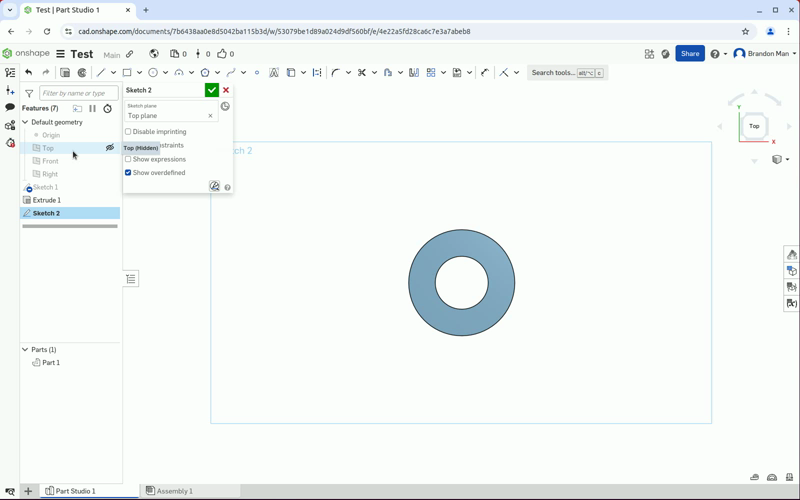
mouse_move(73, 352)
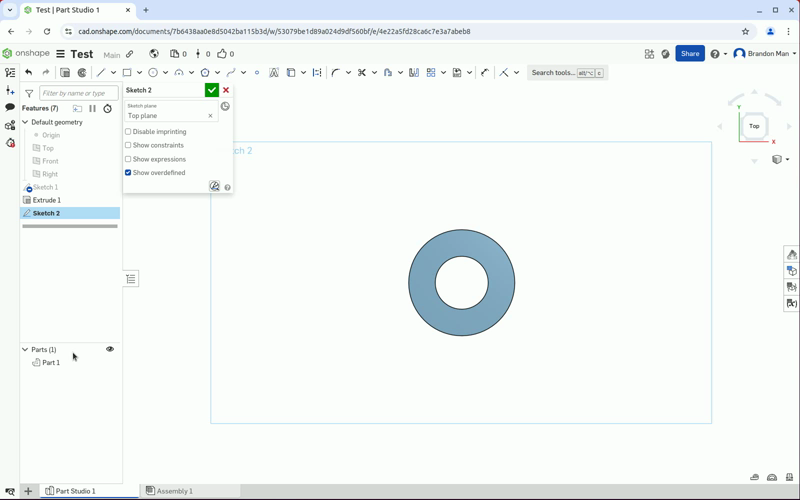
key(y)
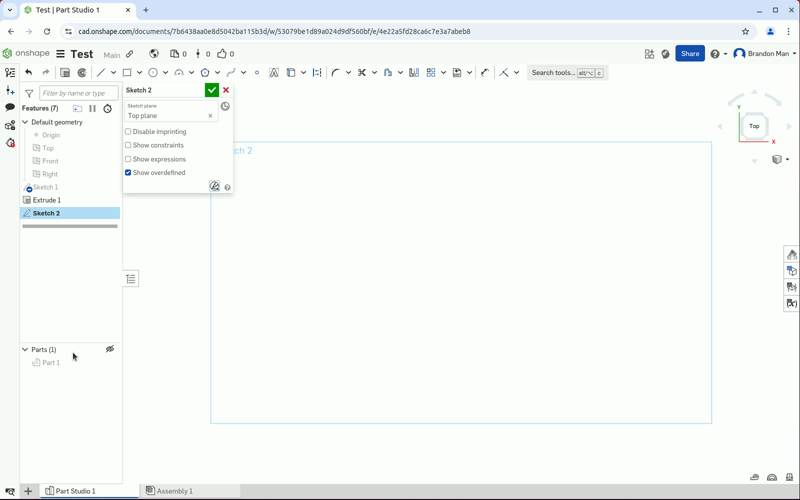
key(c)
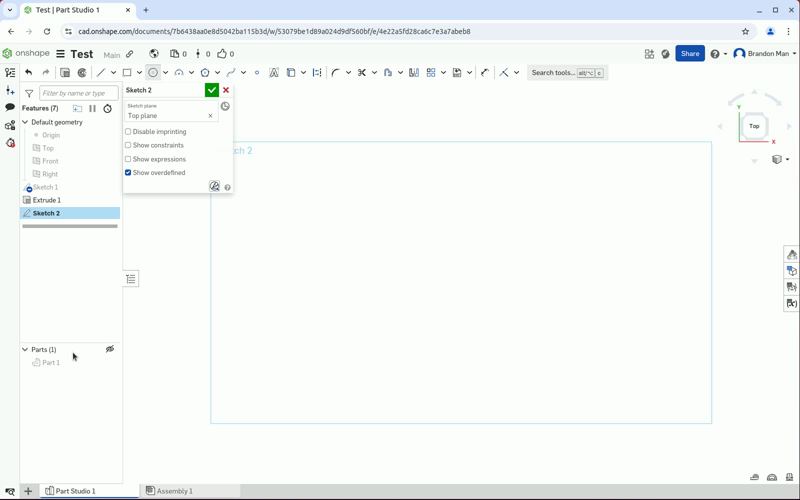
key_down(shift)
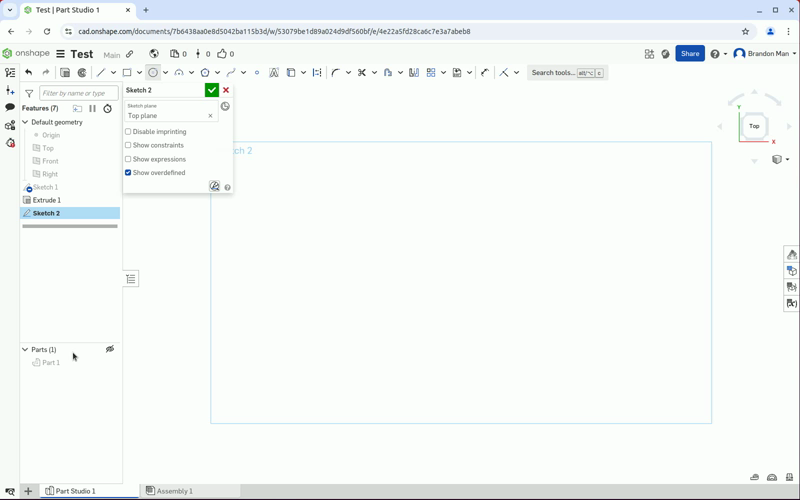
mouse_move(461, 282)
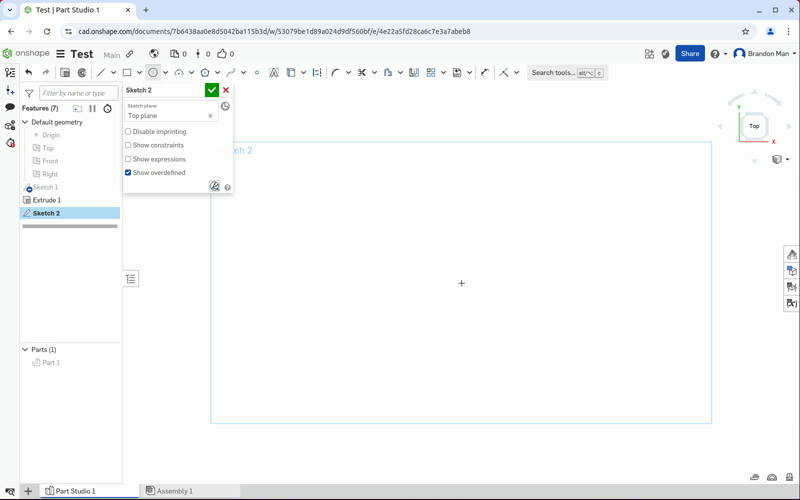
click(461, 282)
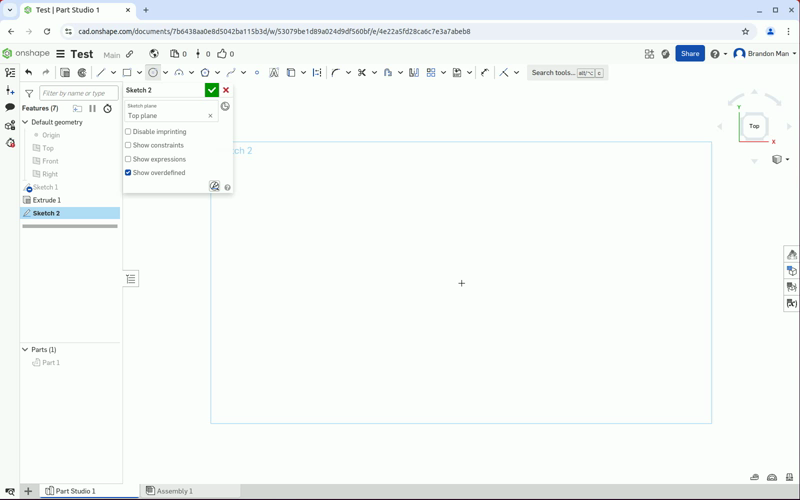
key_up(shift)
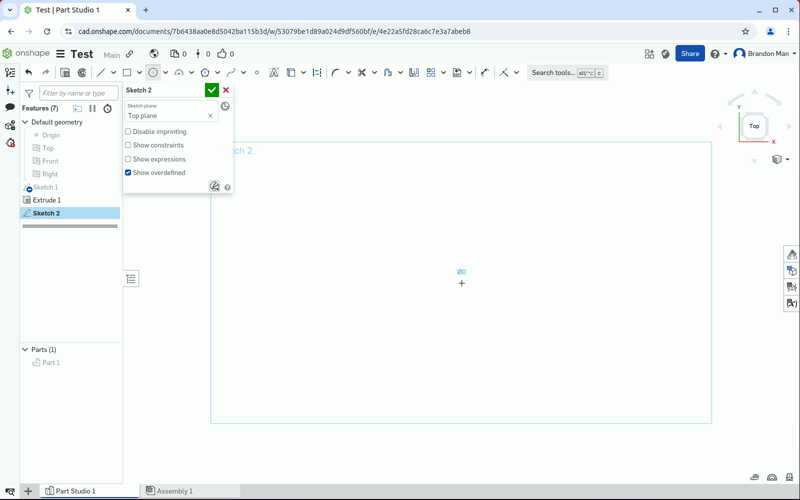
mouse_move(570, 282)
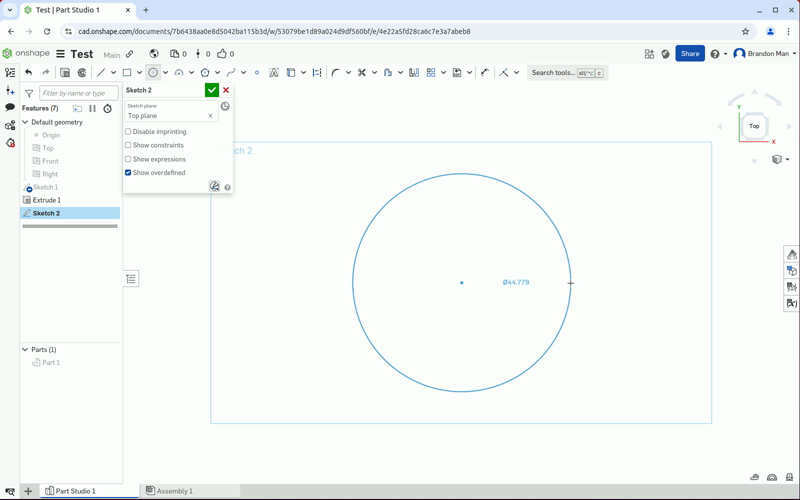
click(570, 282)
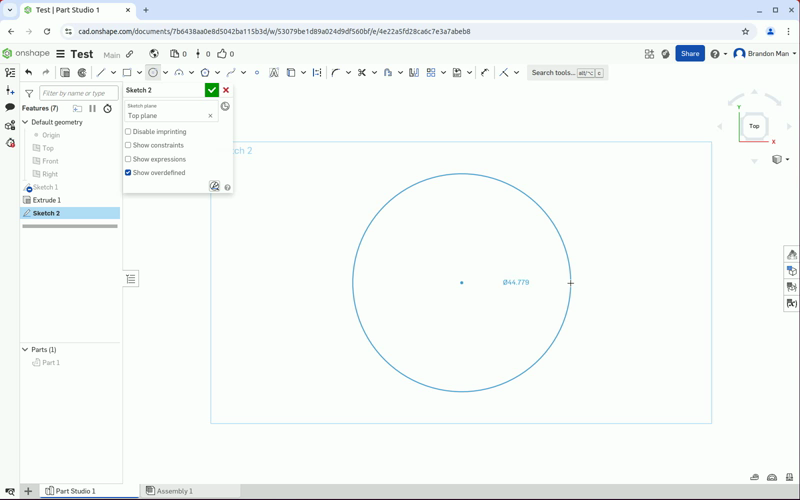
key(esc)
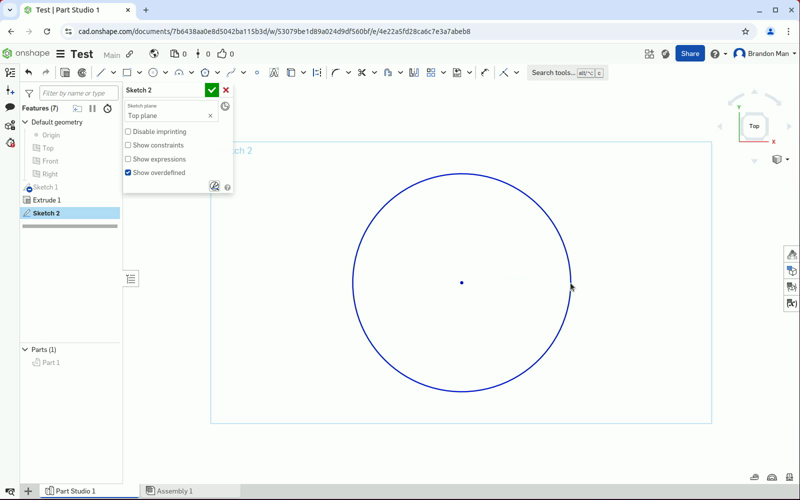
key(c)
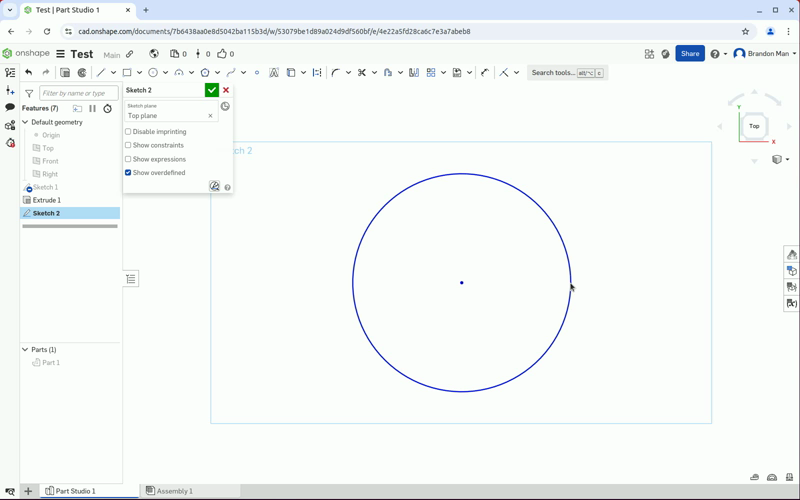
key_down(shift)
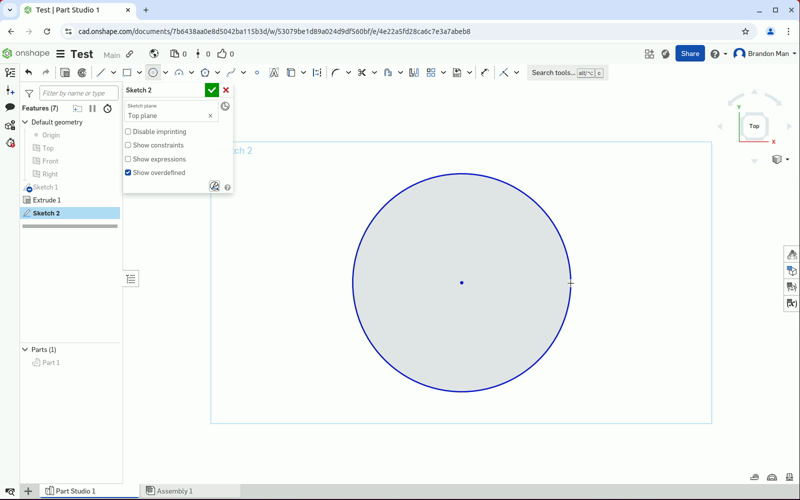
mouse_move(461, 282)
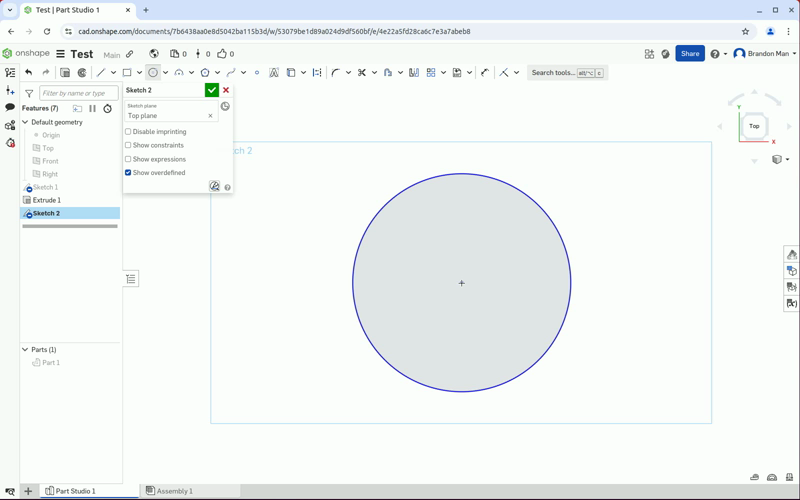
click(461, 282)
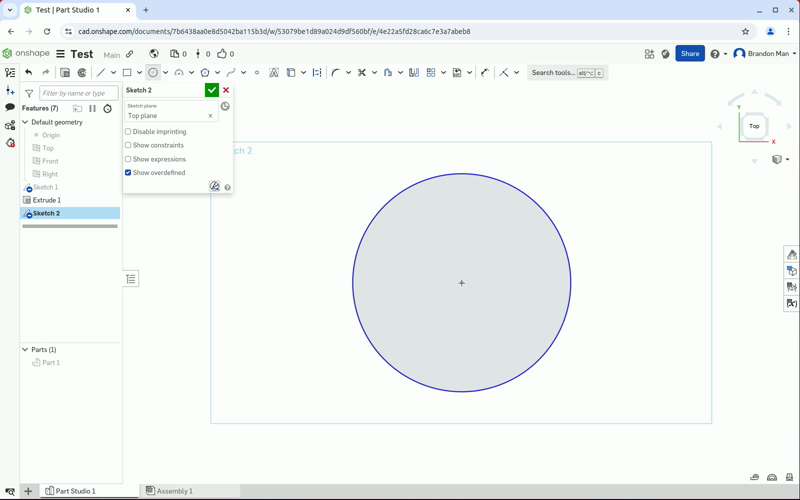
key_up(shift)
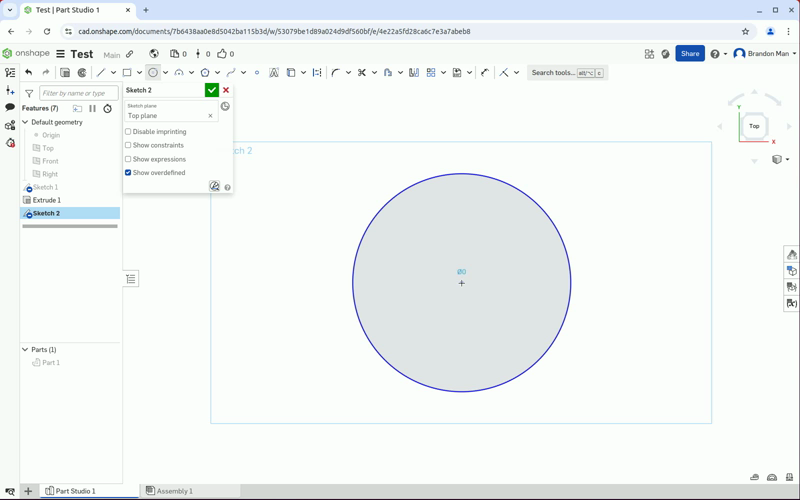
mouse_move(514, 282)
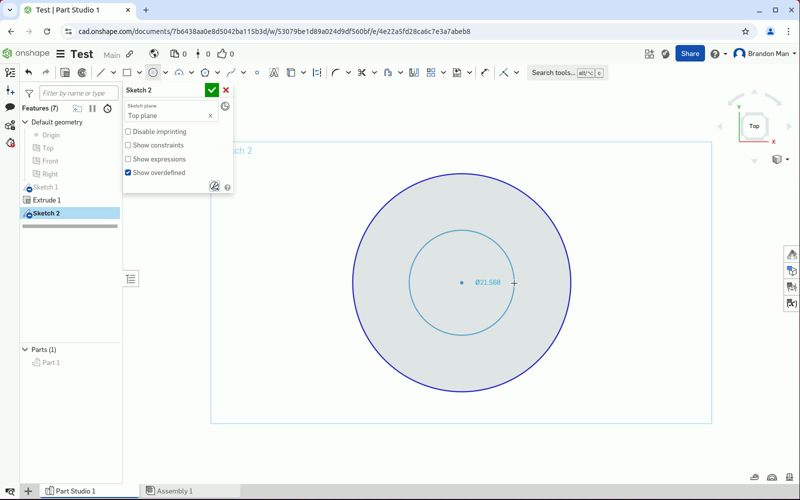
click(514, 282)
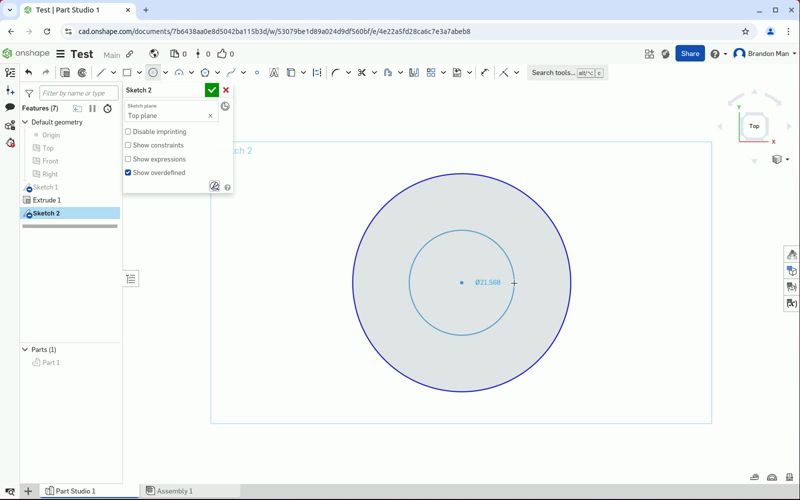
key(esc)
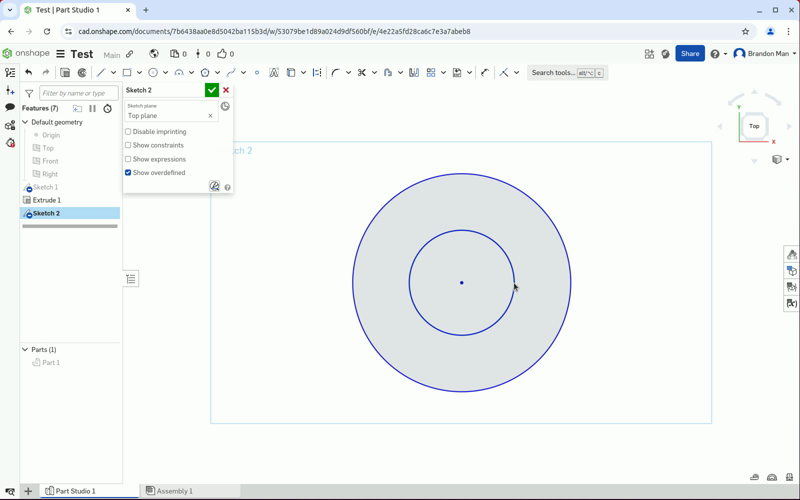
mouse_move(490, 348)
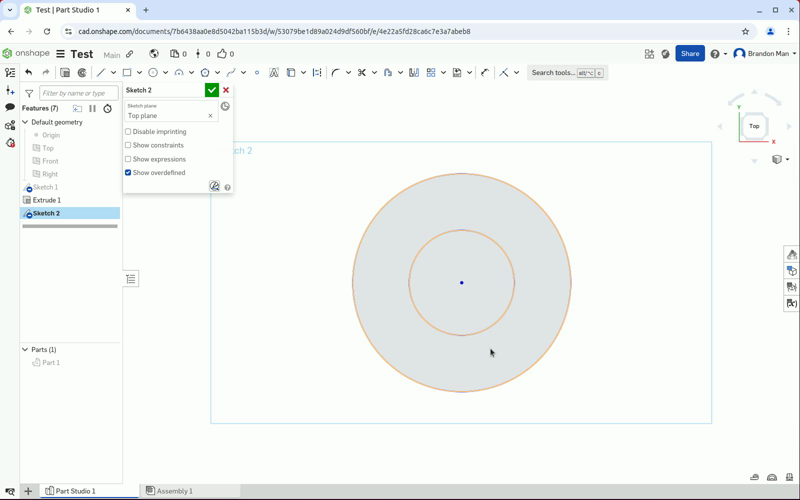
click(490, 348)
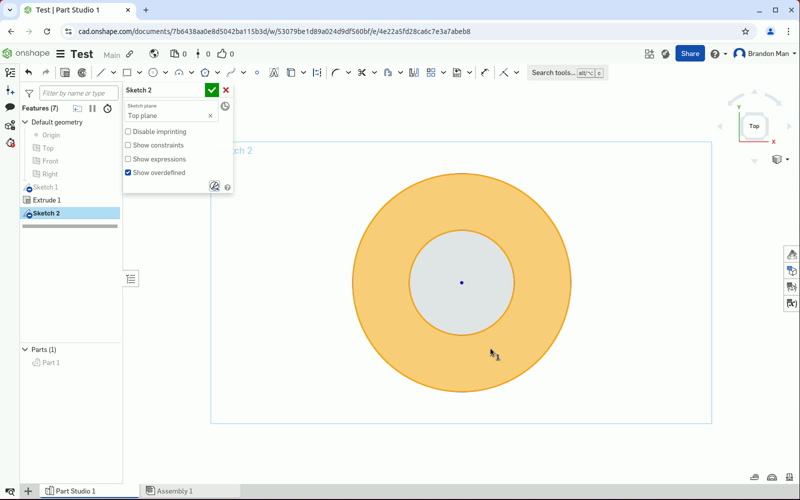
mouse_move(73, 352)
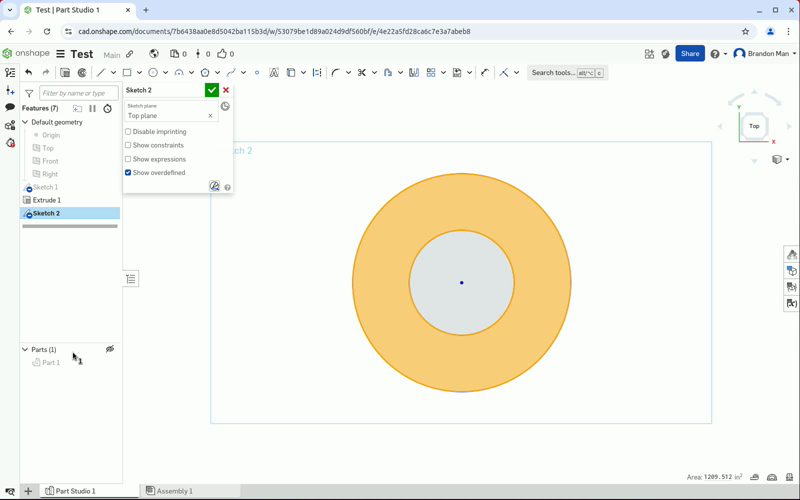
key(shift+y)
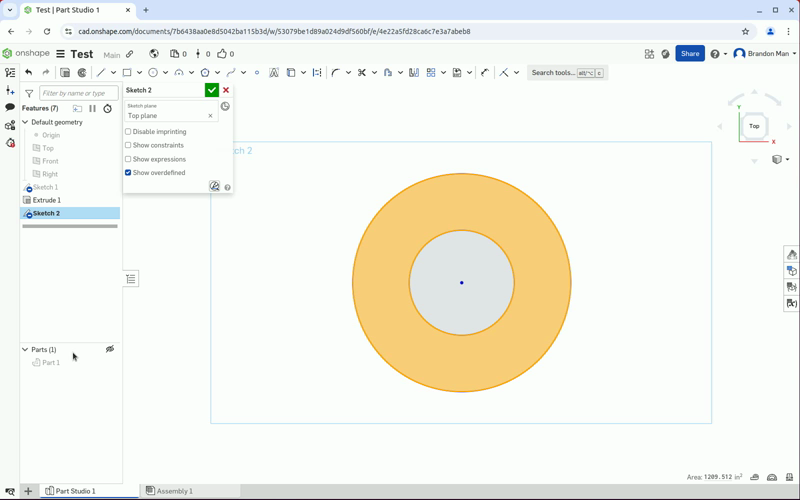
key(shift+e)
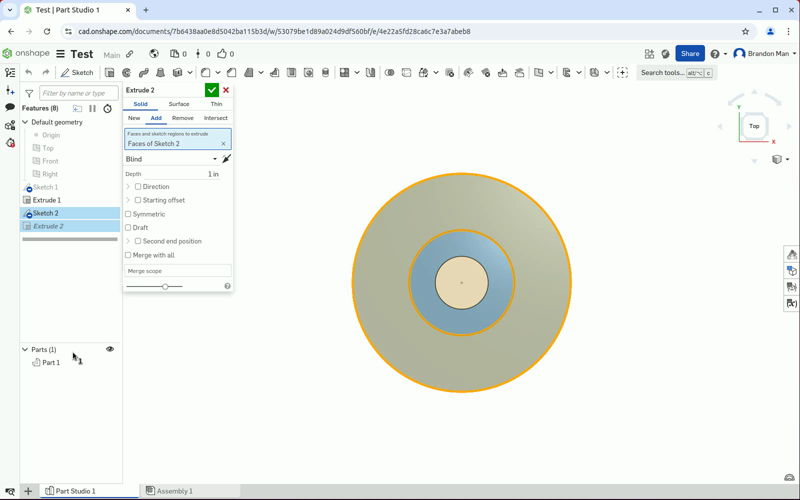
mouse_move(143, 106)
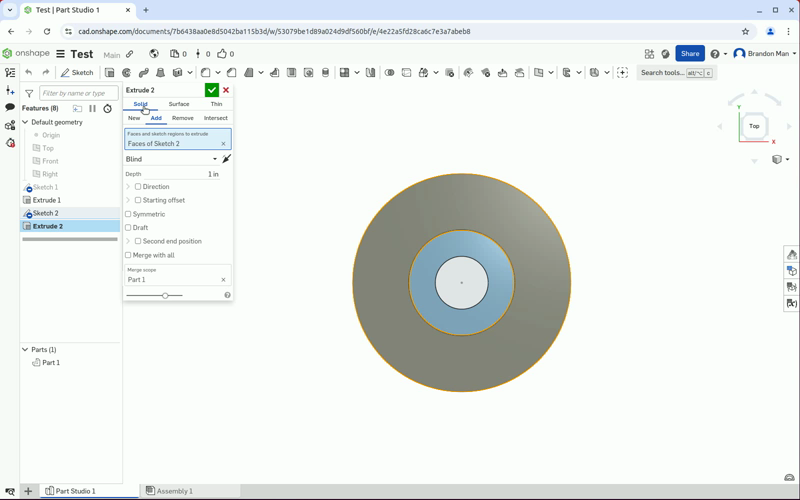
click(143, 106)
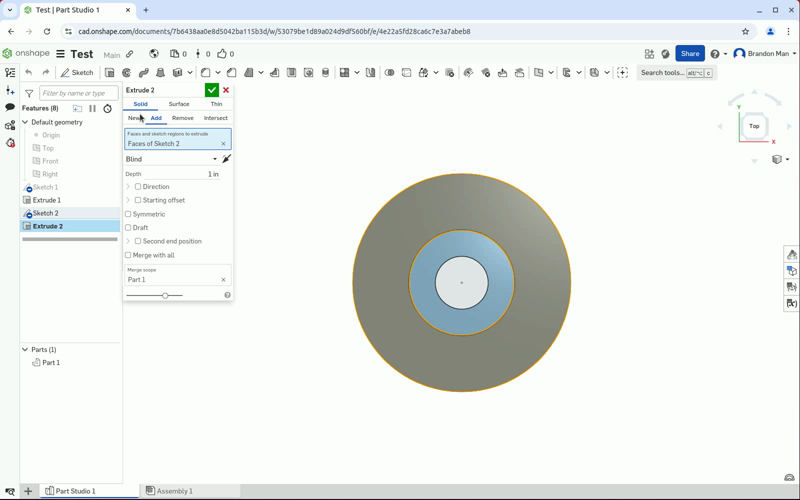
mouse_move(137, 120)
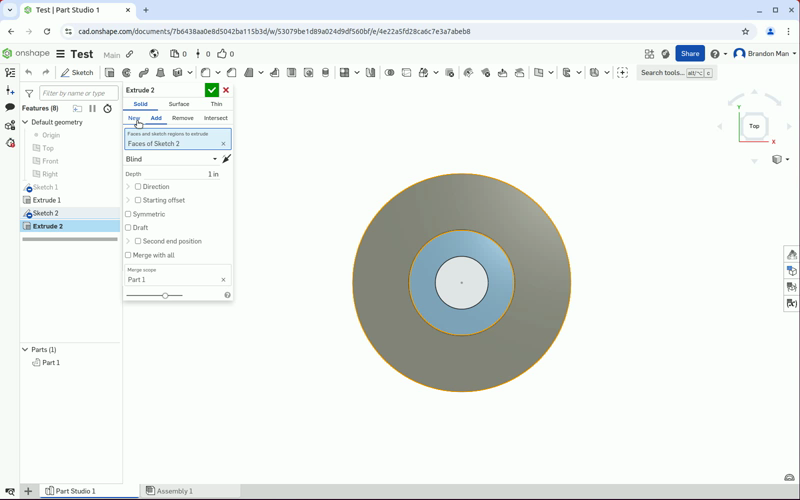
click(137, 120)
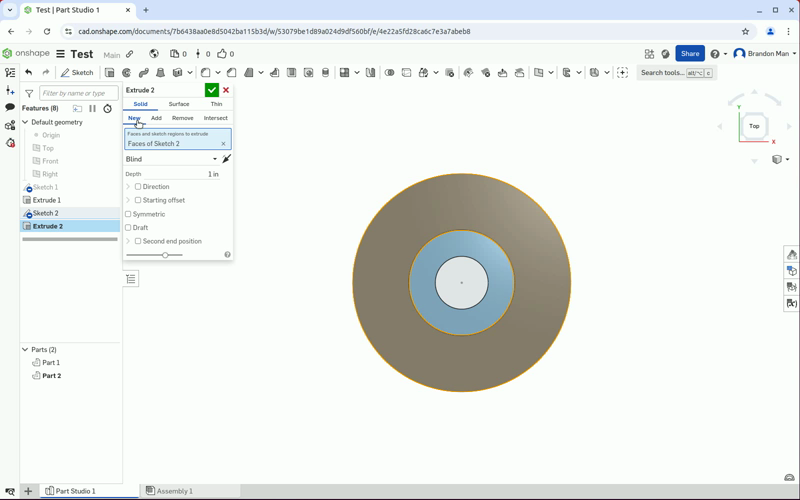
key(tab, 4)
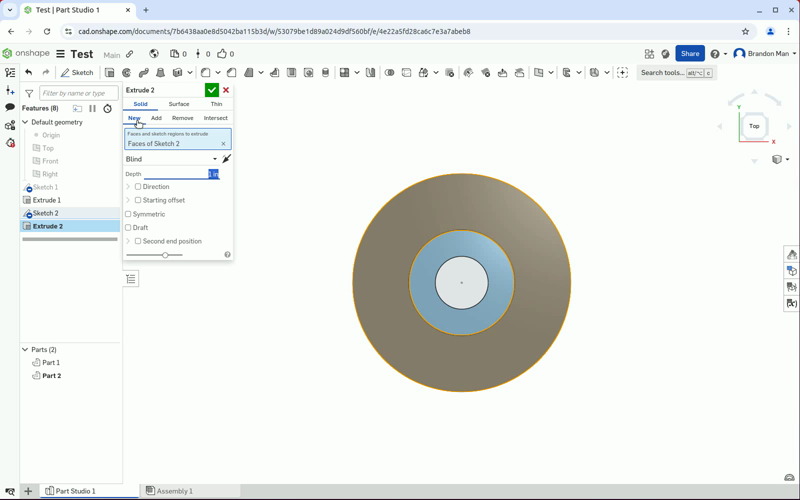
text(5.296)
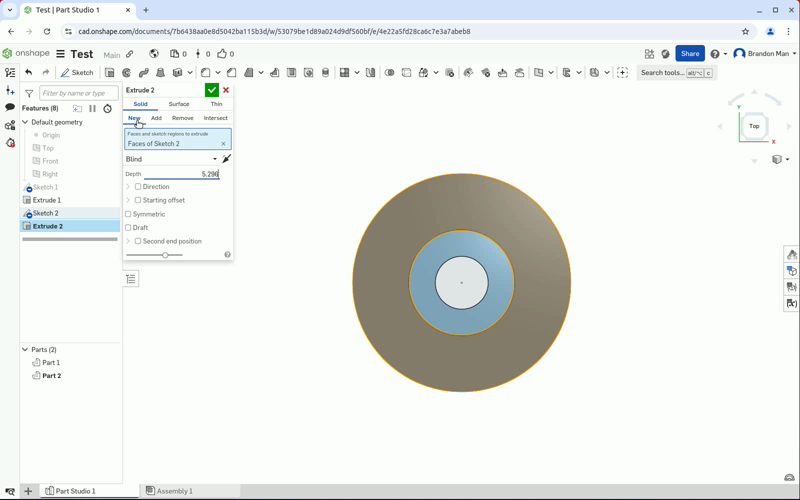
key(enter)
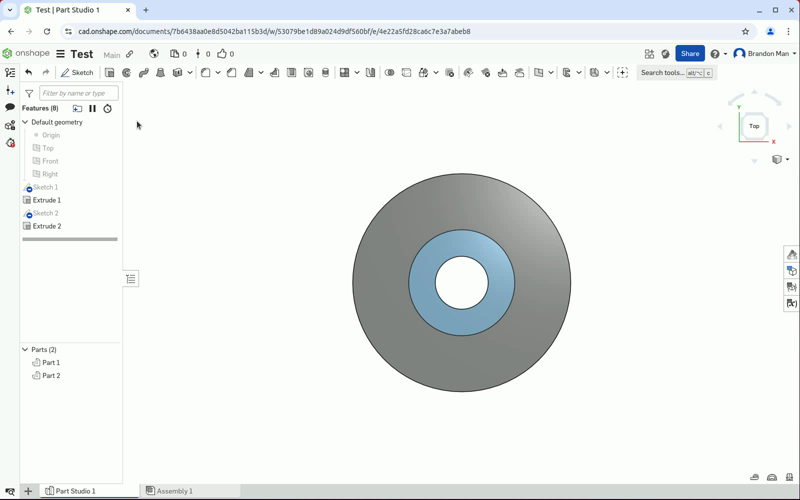
key(shift+h)
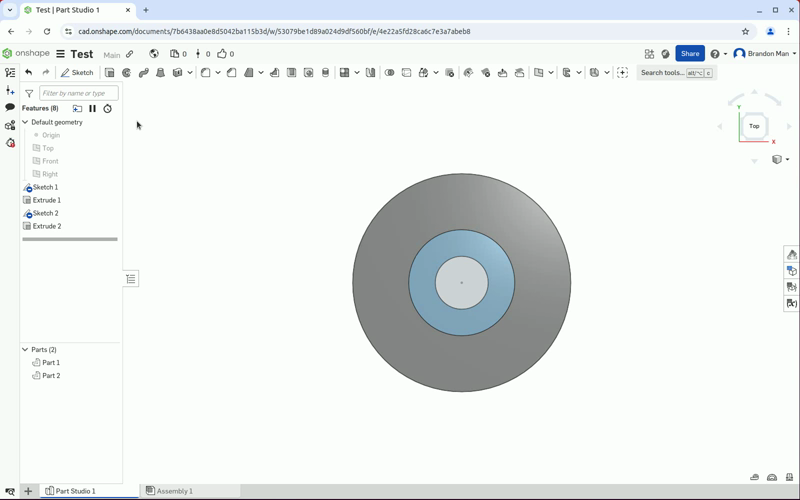
key(shift+h)
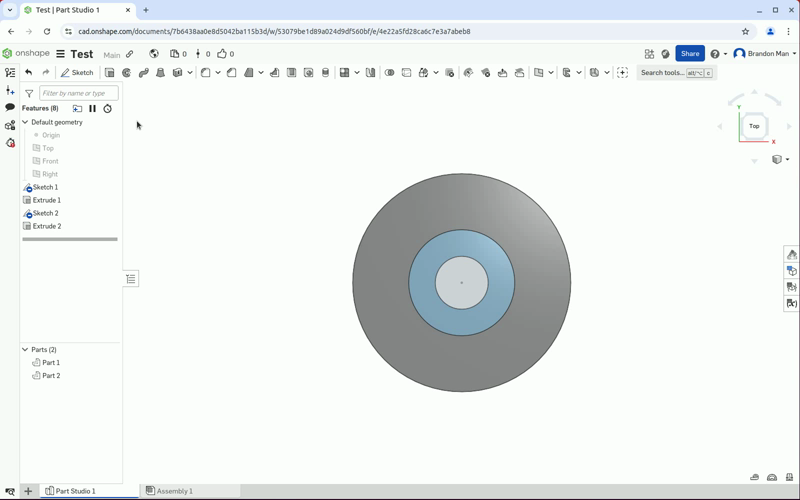
key(shift+7)
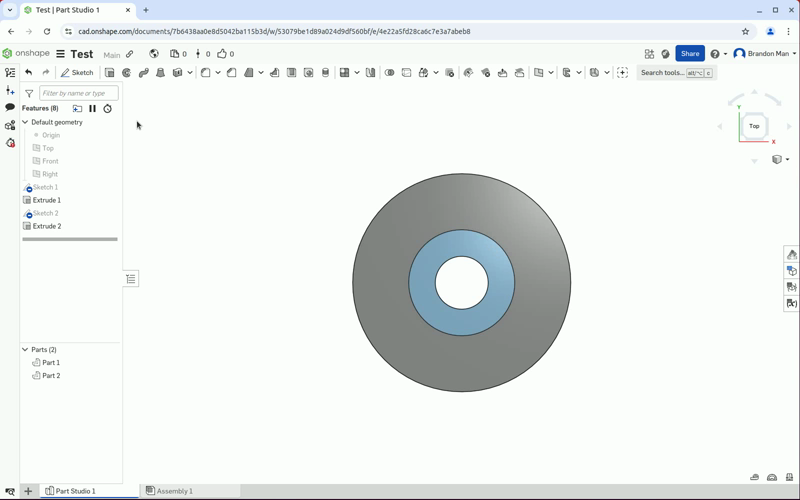
key(up, 3)
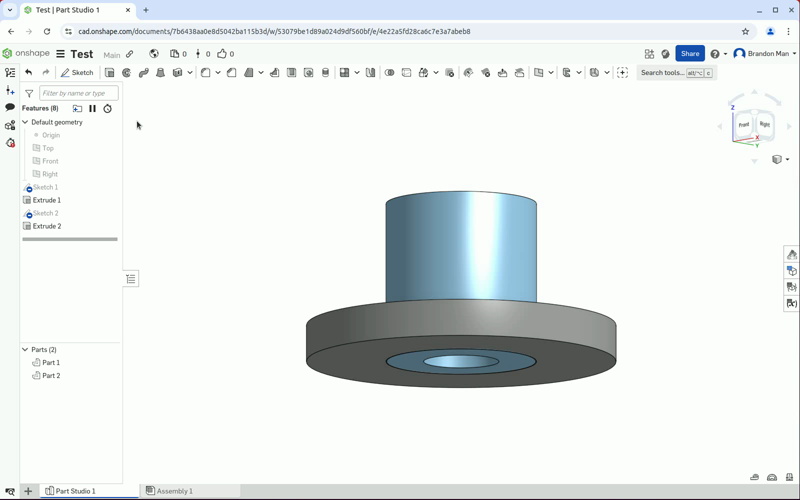
key(left, 3)
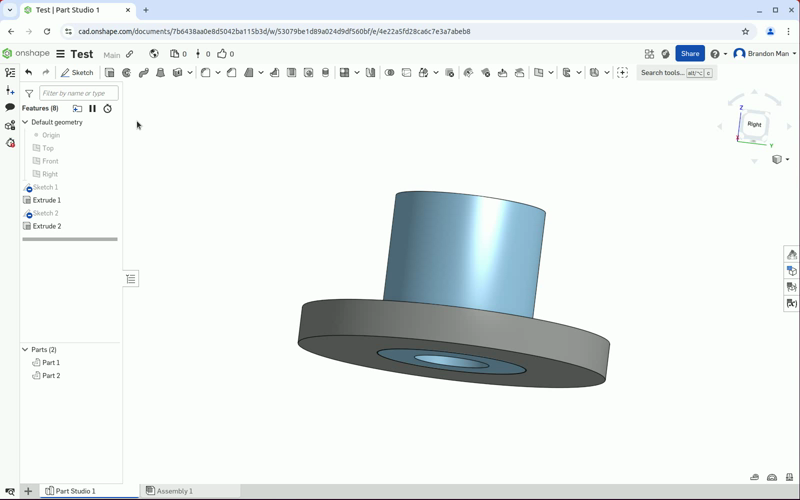
key(right, 3)
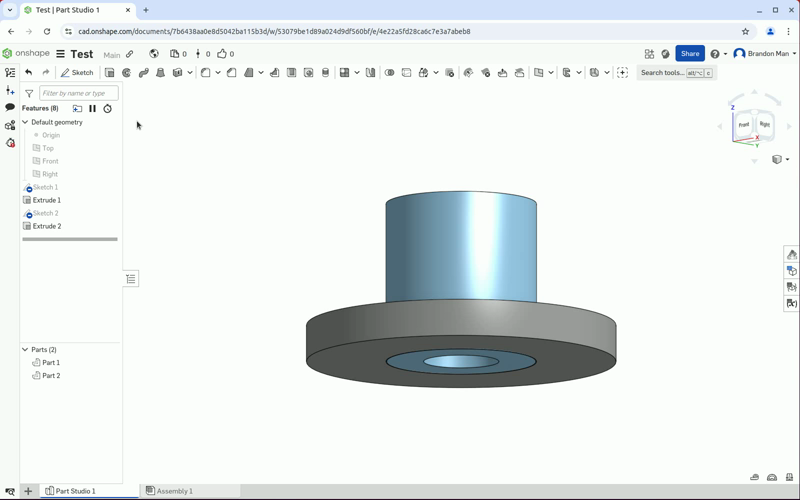
key(down, 3)
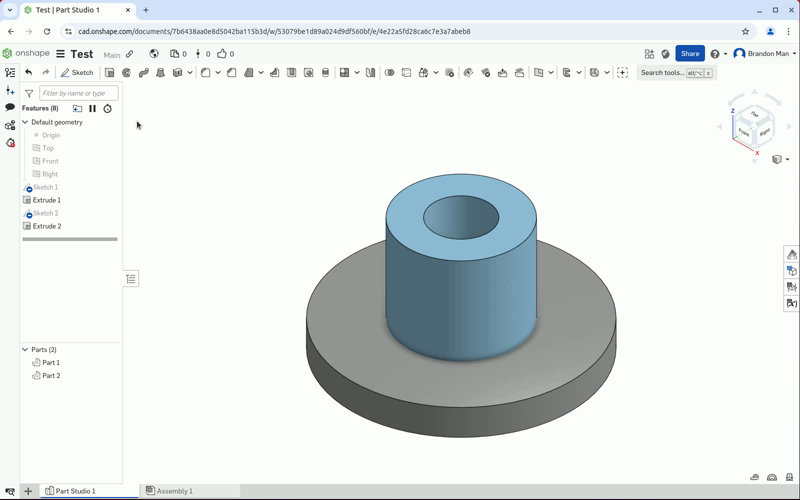
mouse_move(73, 189)
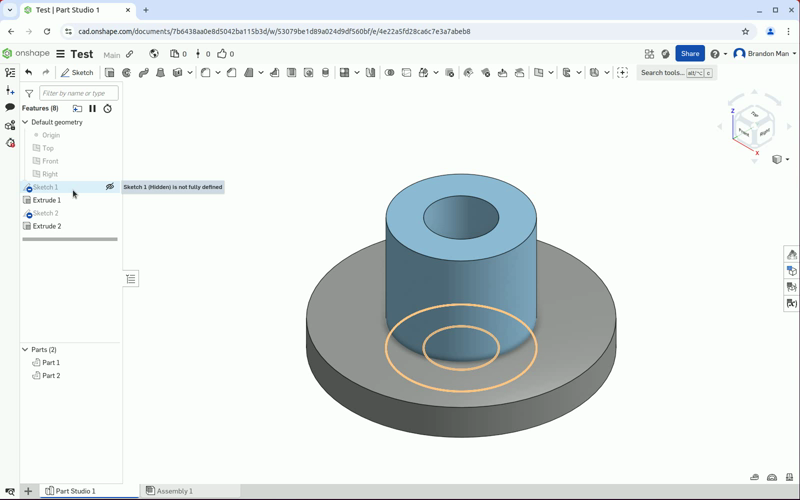
click(73, 189)